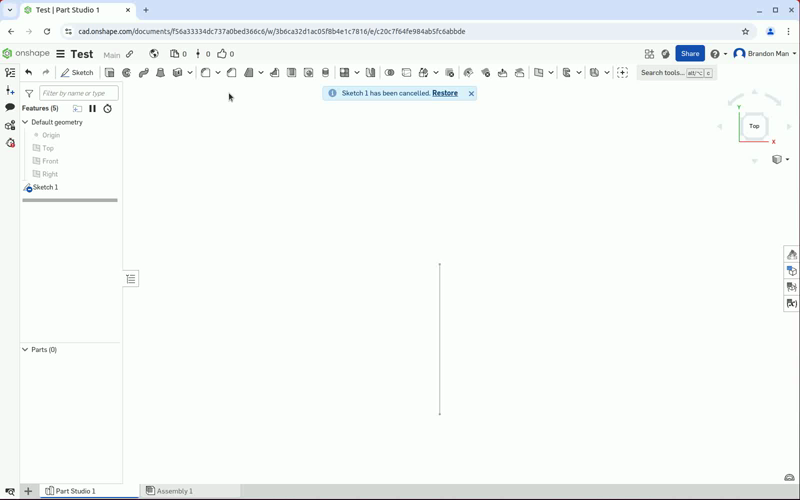
key(shift+h)
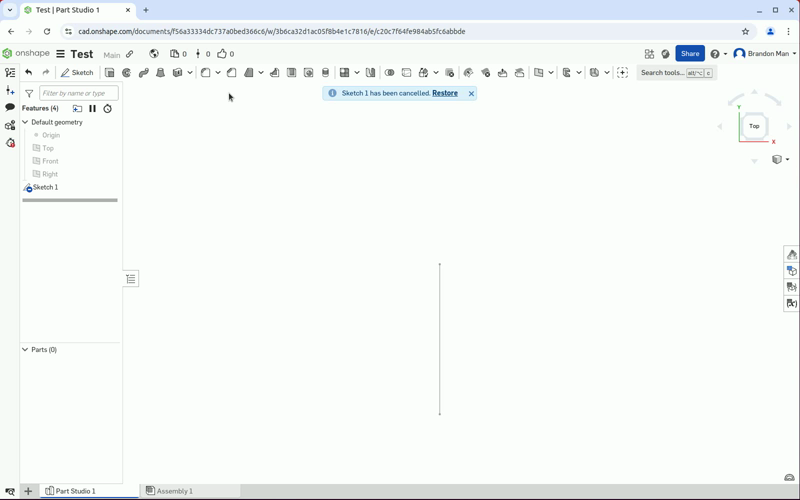
mouse_move(73, 352)
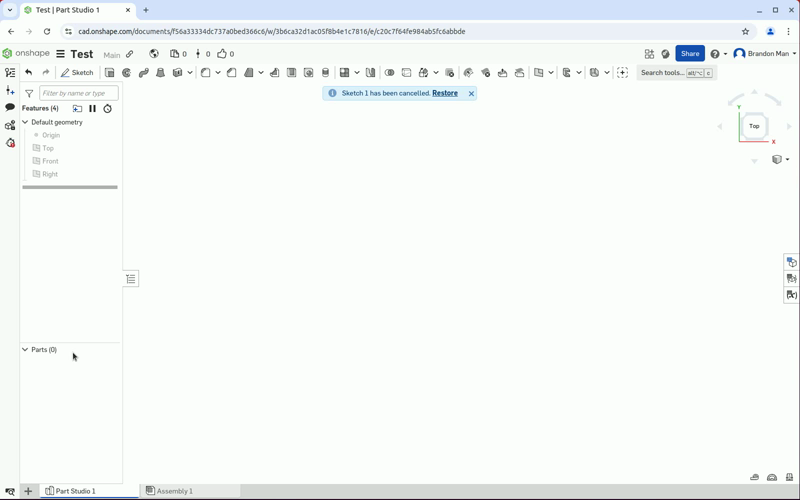
key(y)
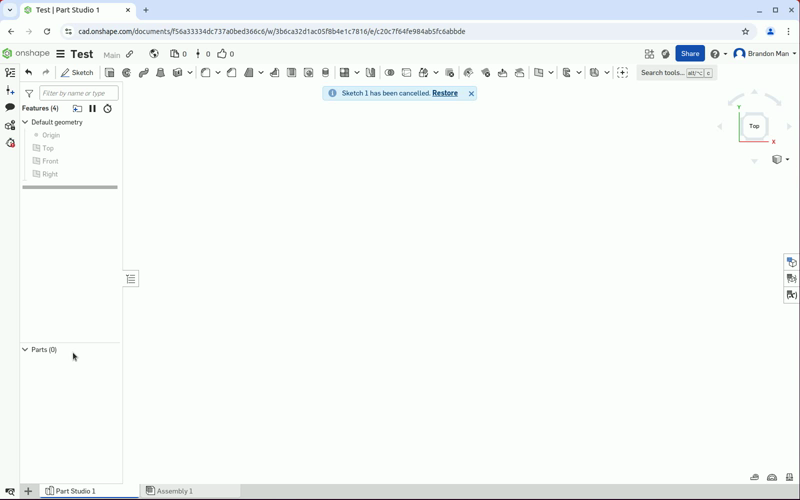
key(shift+p)
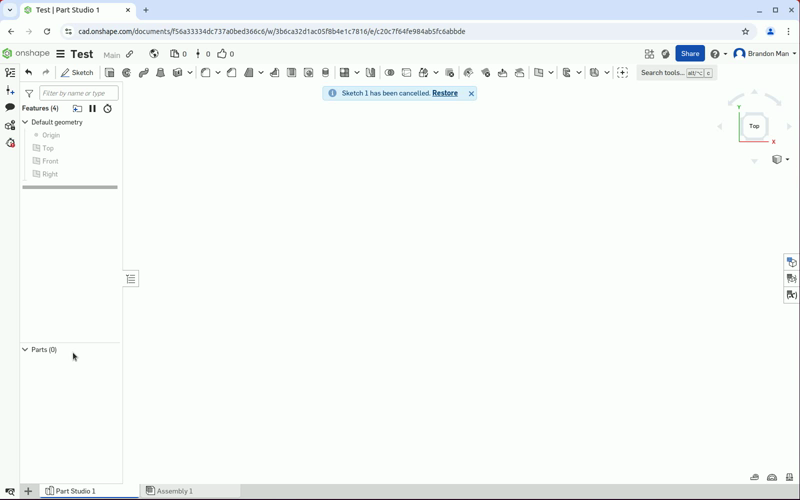
key(space)
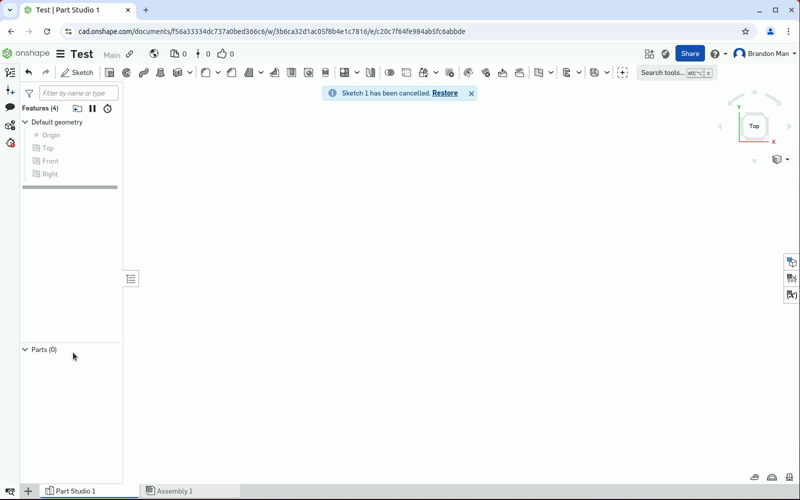
key_down(shift)
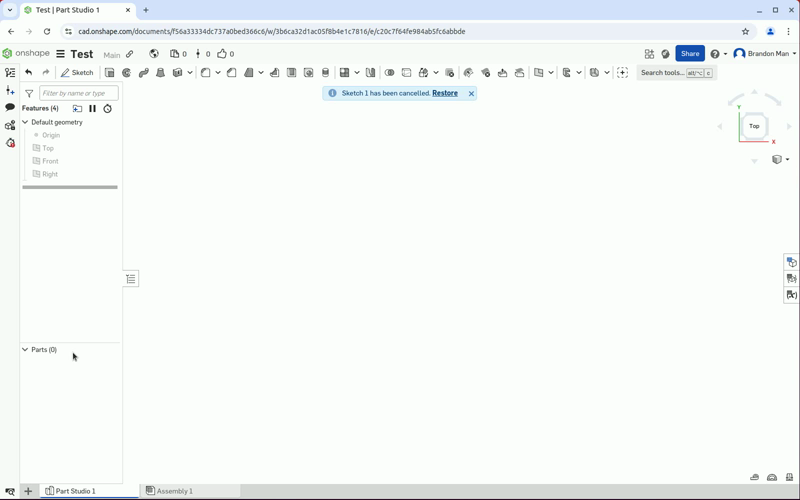
key(up)
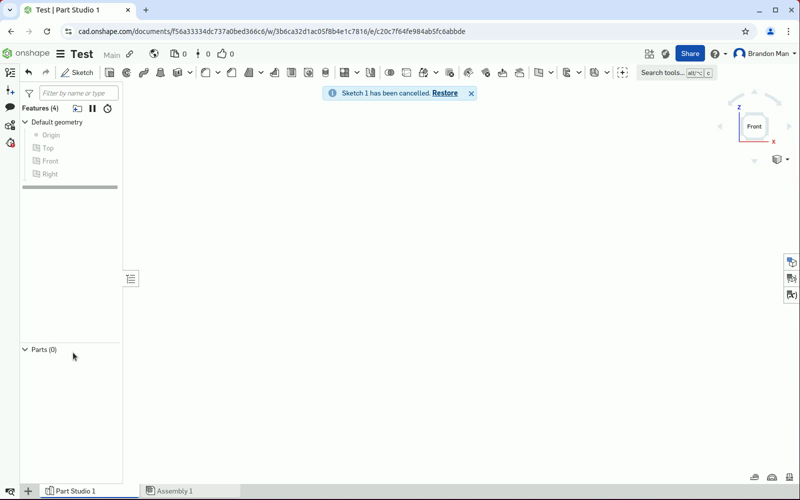
key_up(shift)
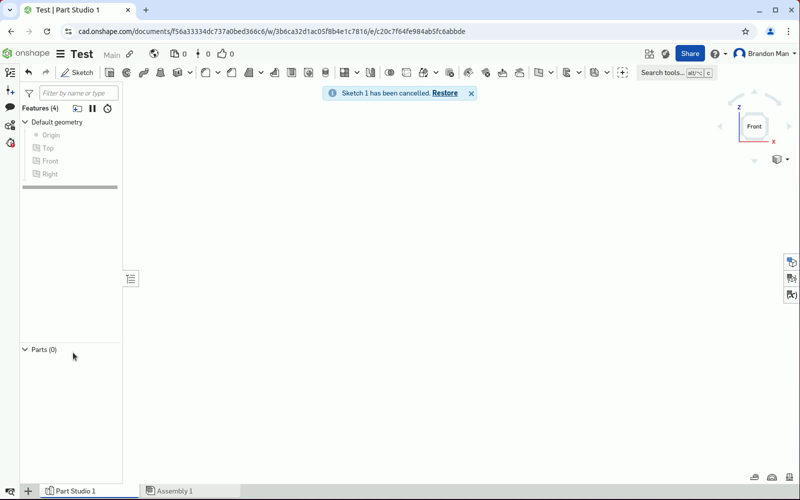
mouse_move(73, 352)
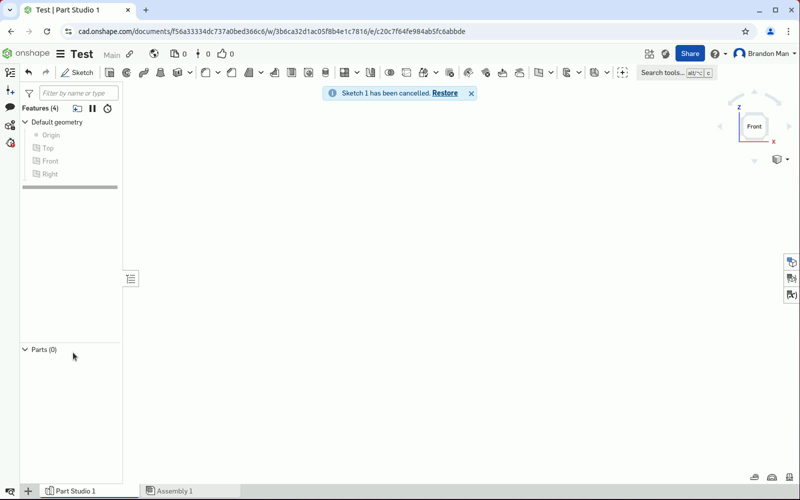
key(shift+y)
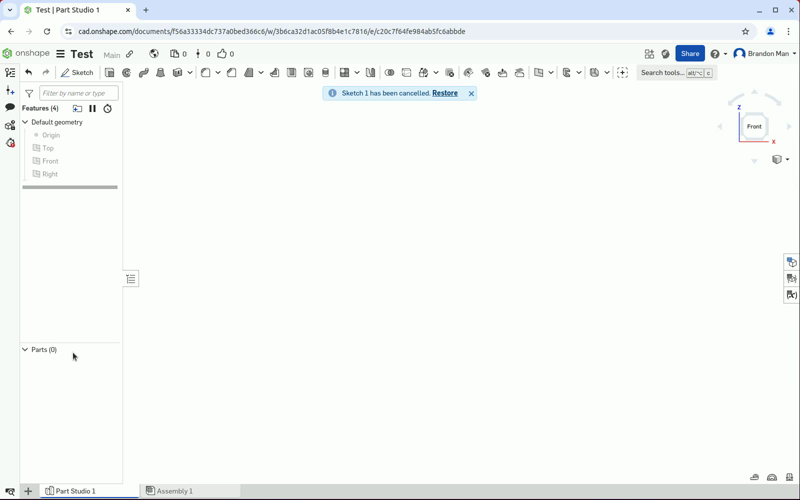
key(shift+s)
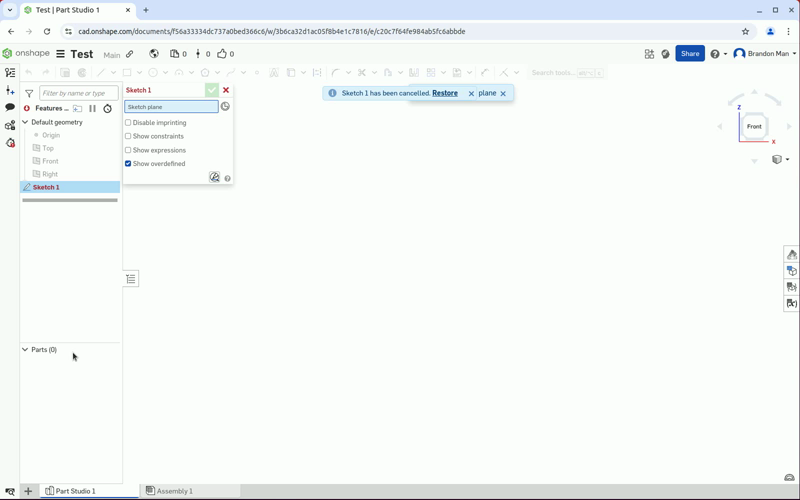
mouse_move(73, 163)
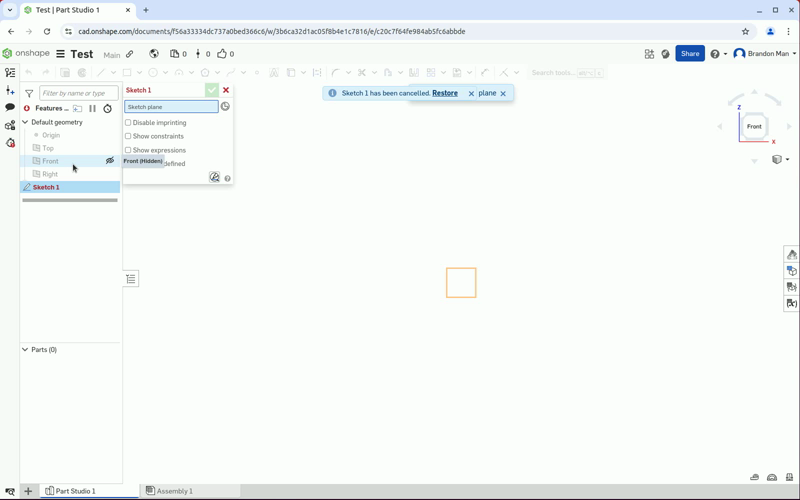
click(73, 163)
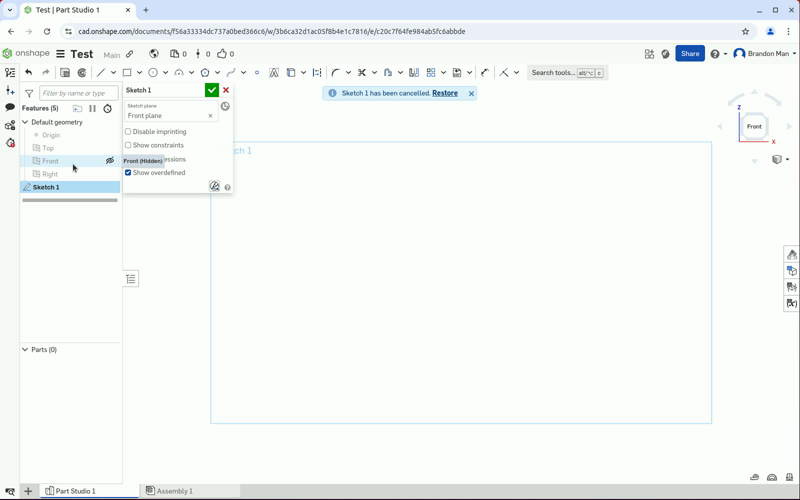
mouse_move(73, 352)
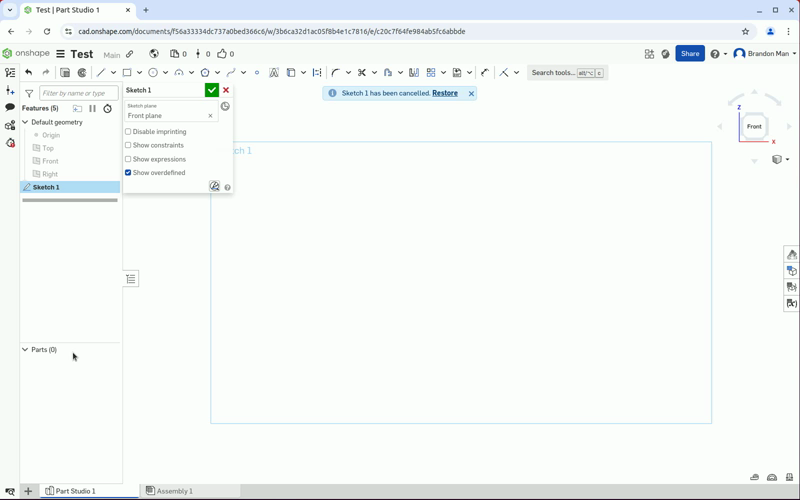
key(y)
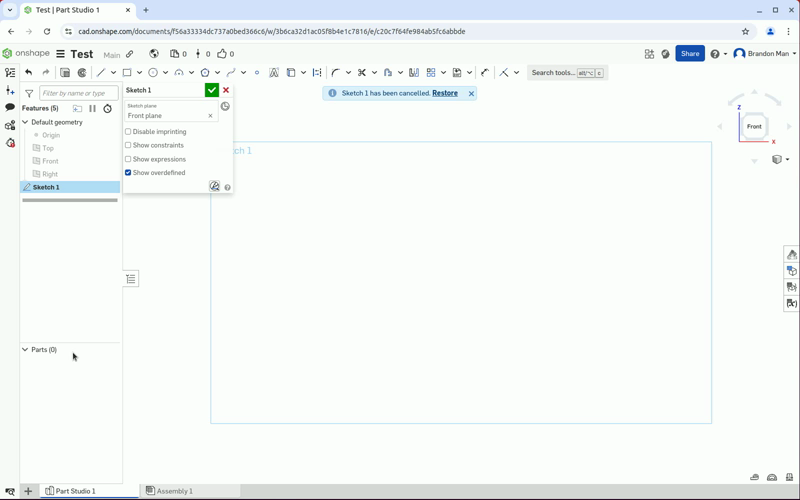
key(c)
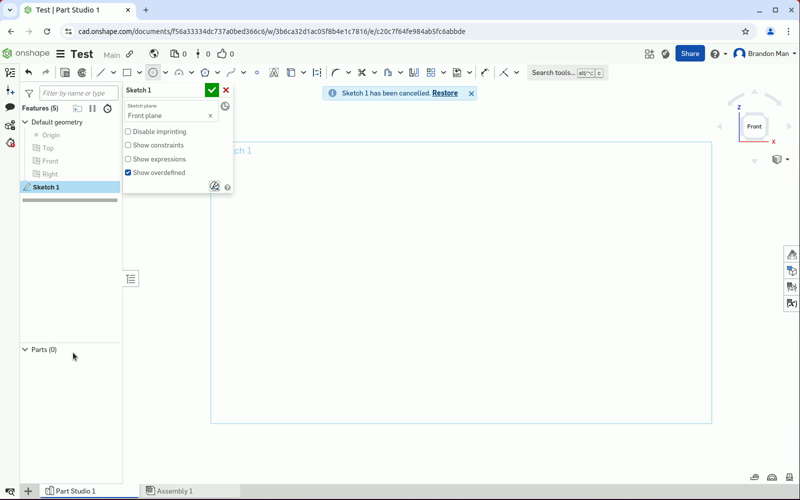
key_down(shift)
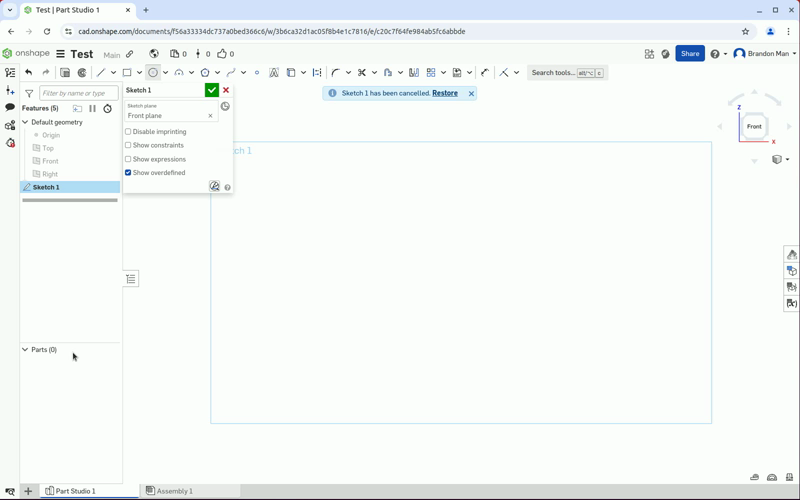
mouse_move(461, 282)
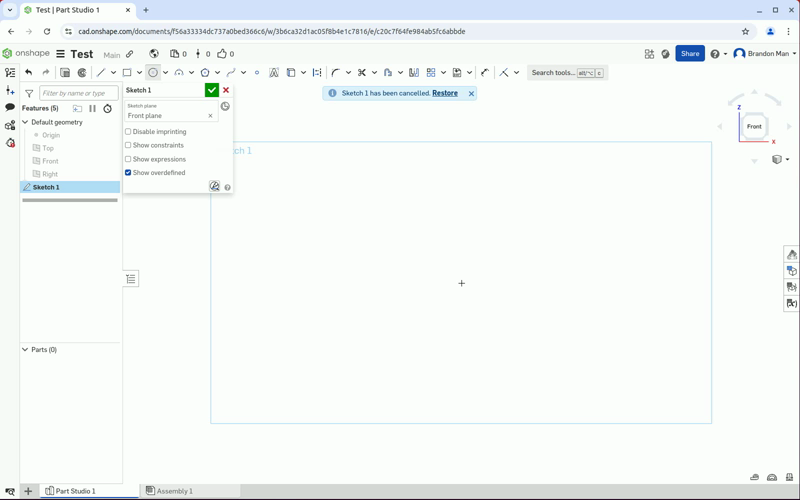
click(461, 282)
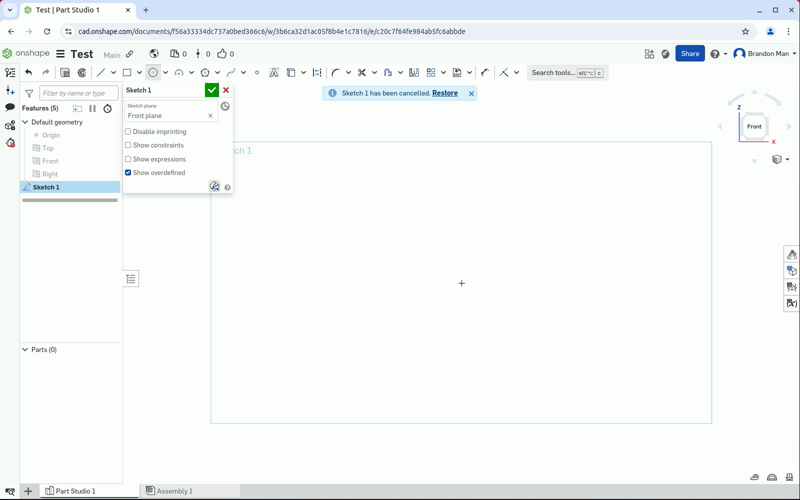
key_up(shift)
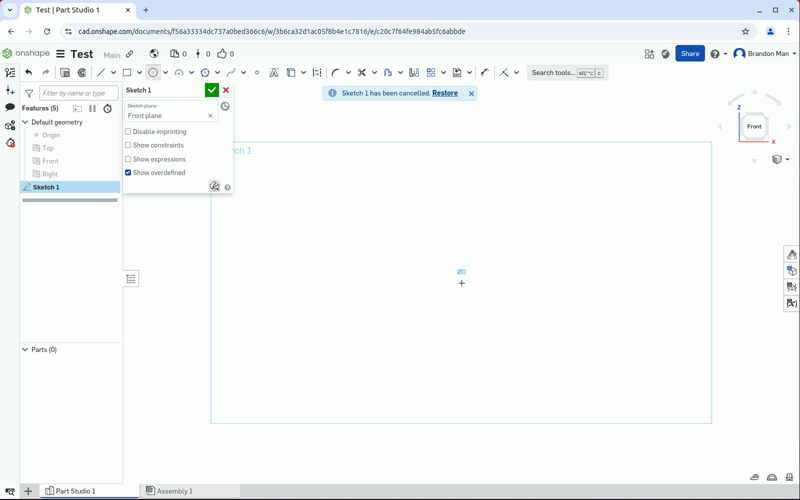
mouse_move(506, 282)
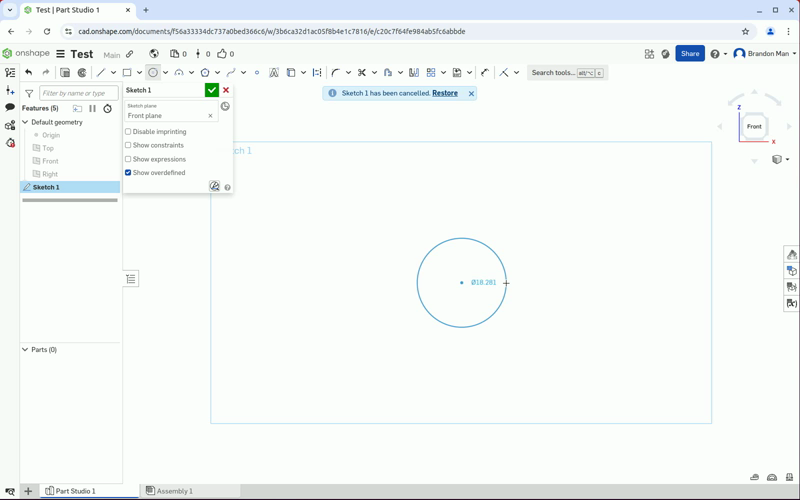
click(506, 282)
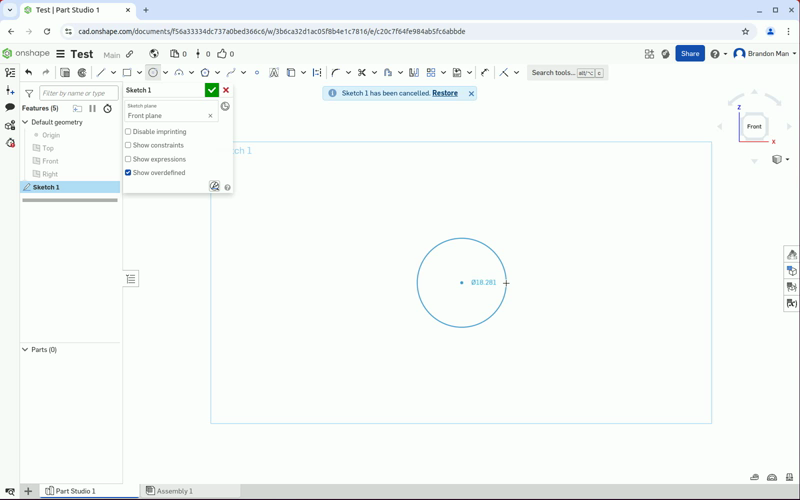
key(esc)
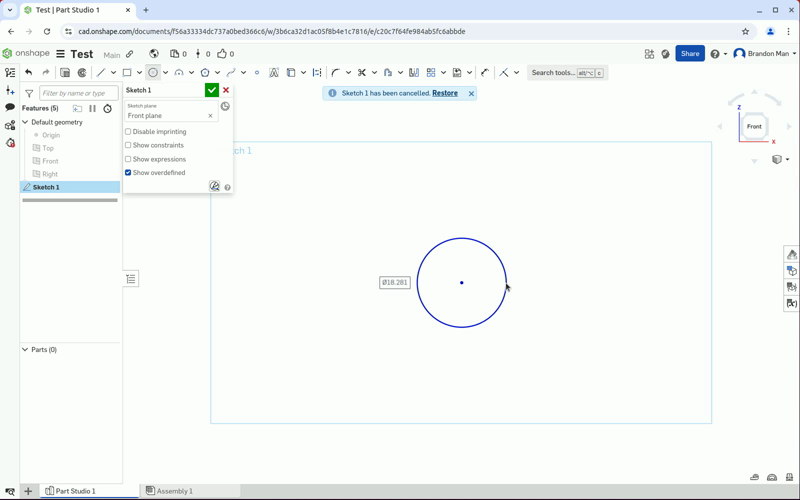
mouse_move(476, 255)
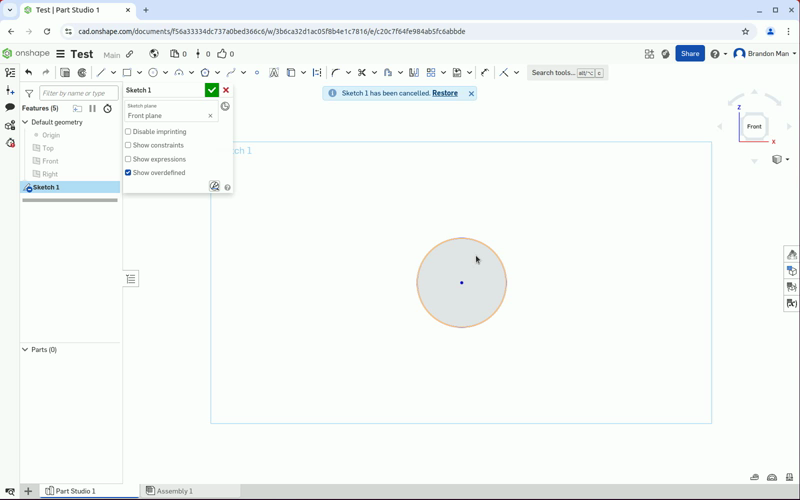
click(476, 255)
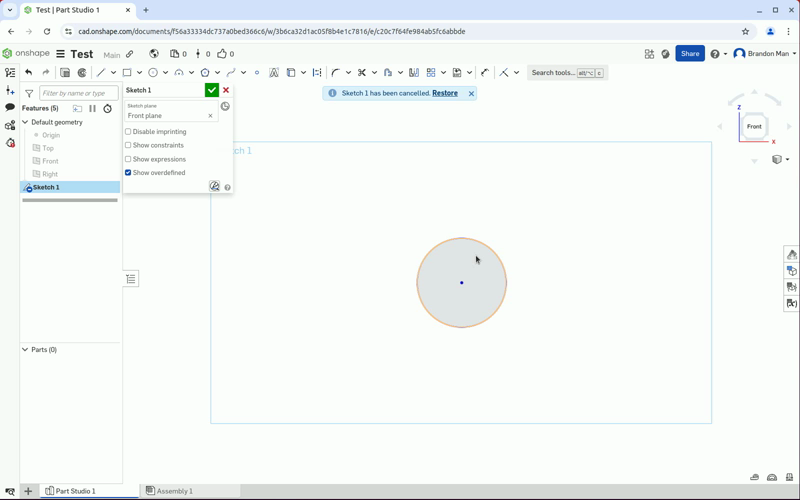
mouse_move(73, 352)
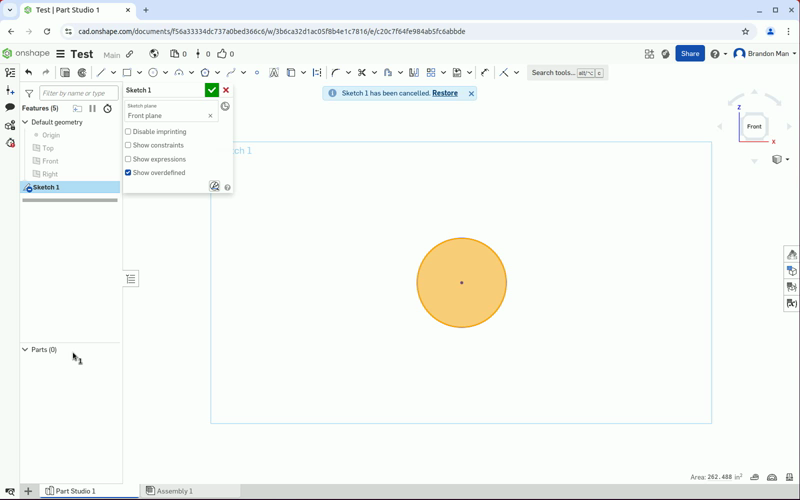
key(shift+y)
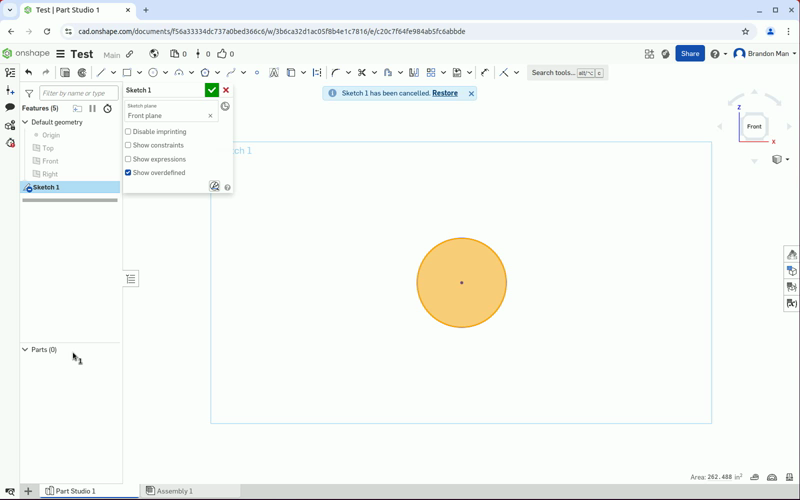
key(shift+e)
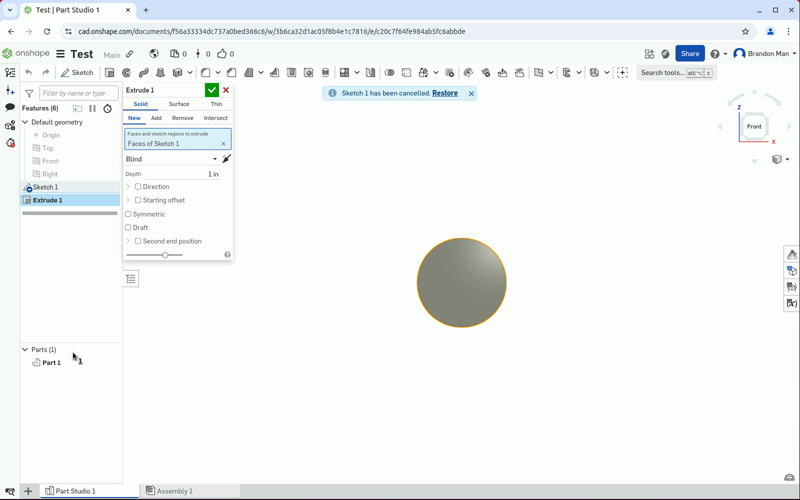
mouse_move(143, 106)
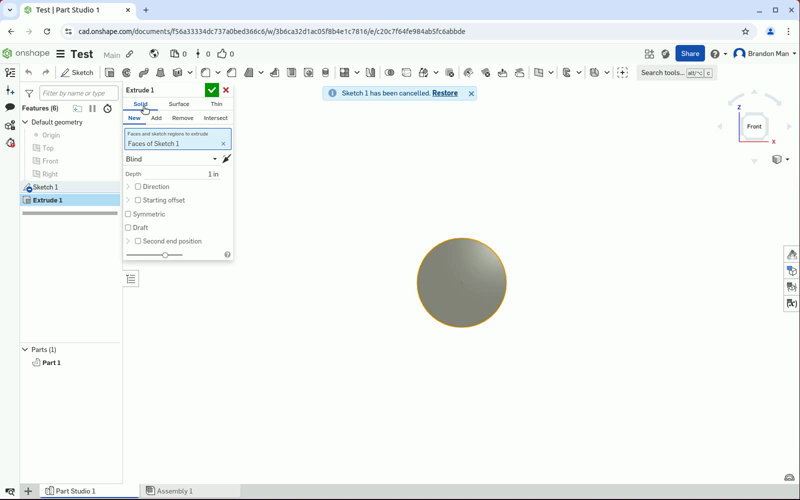
click(143, 106)
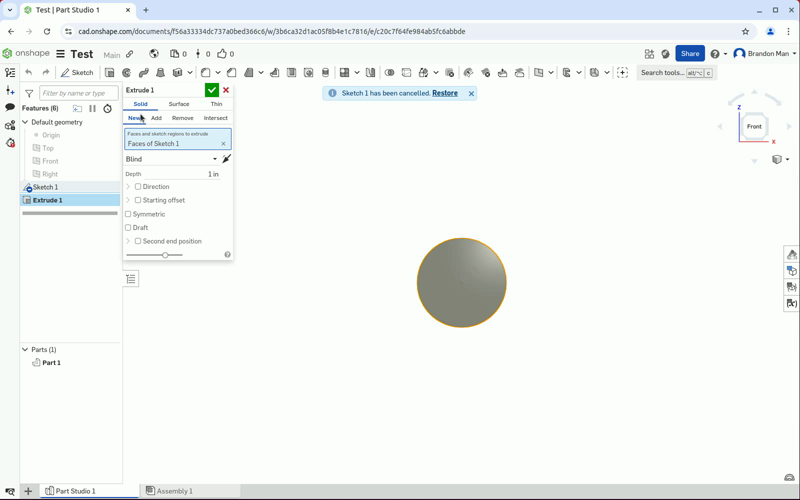
mouse_move(137, 120)
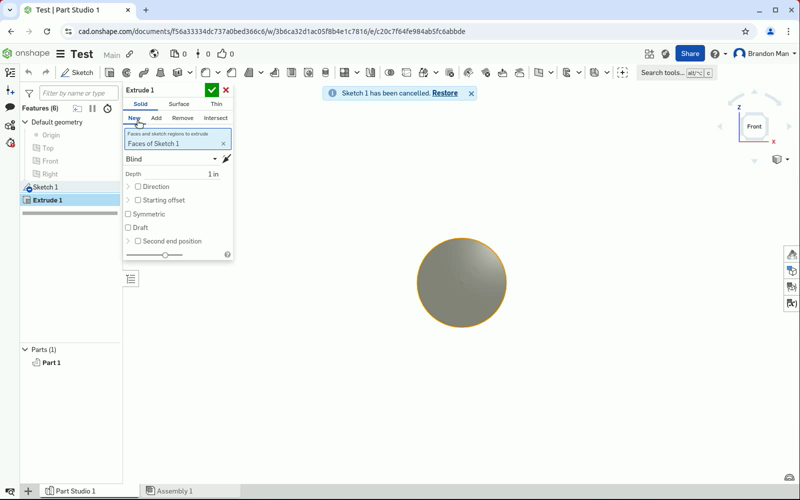
click(137, 120)
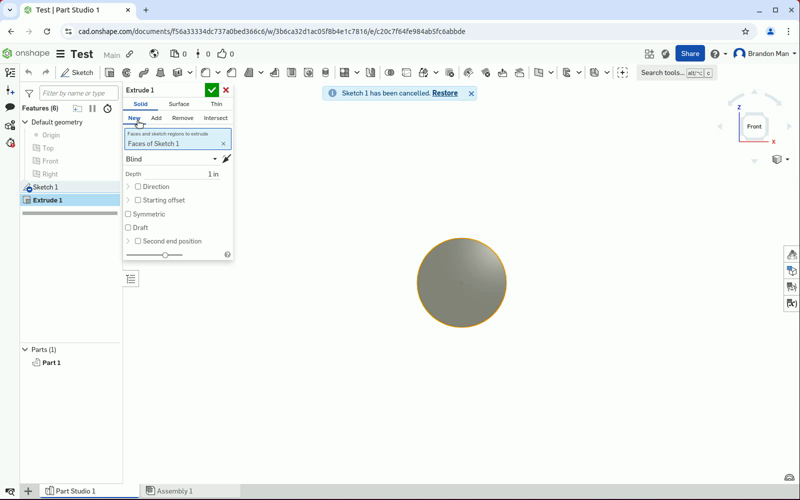
key(tab, 4)
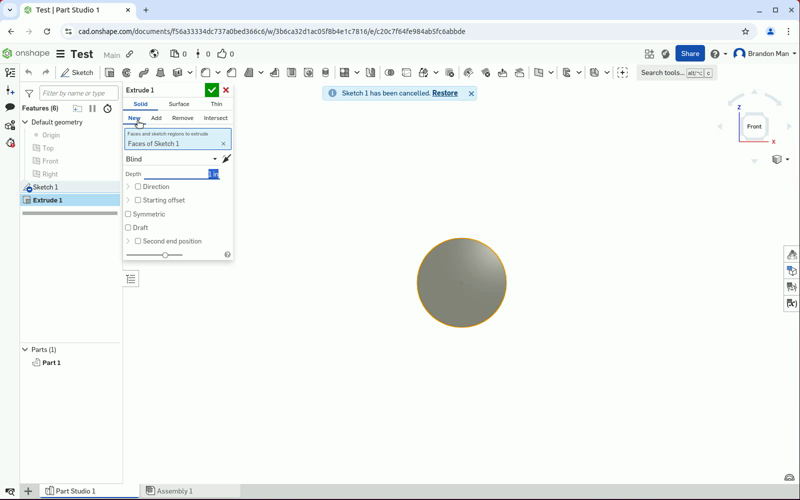
text(23.108)
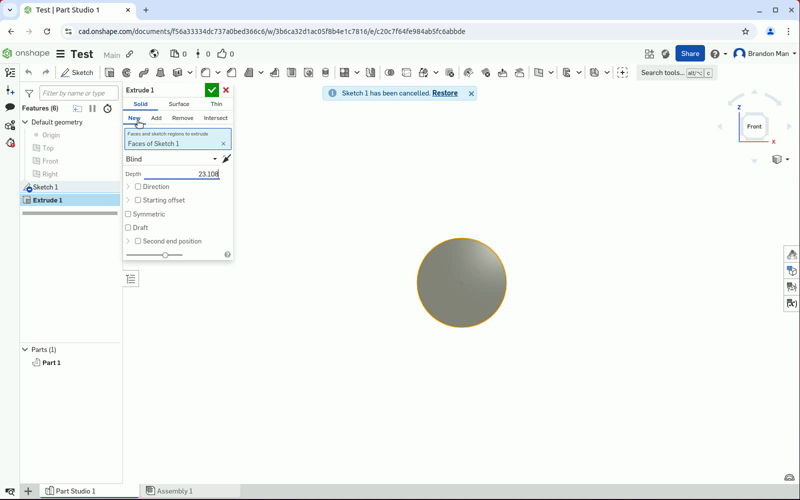
key(enter)
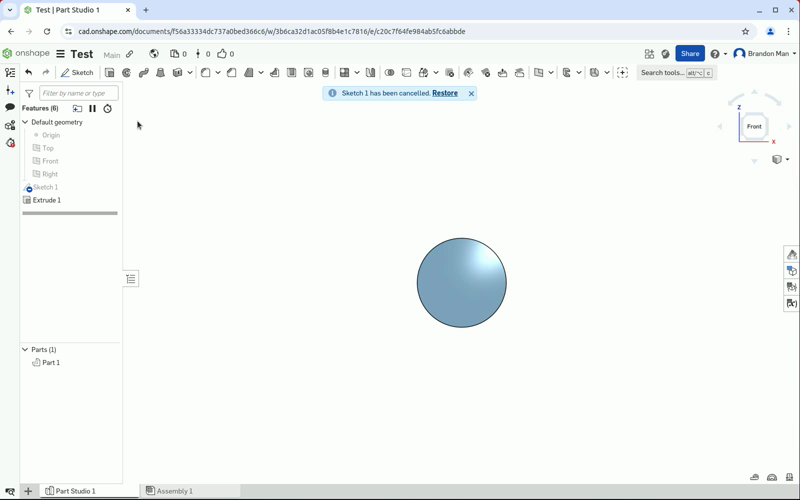
key(shift+h)
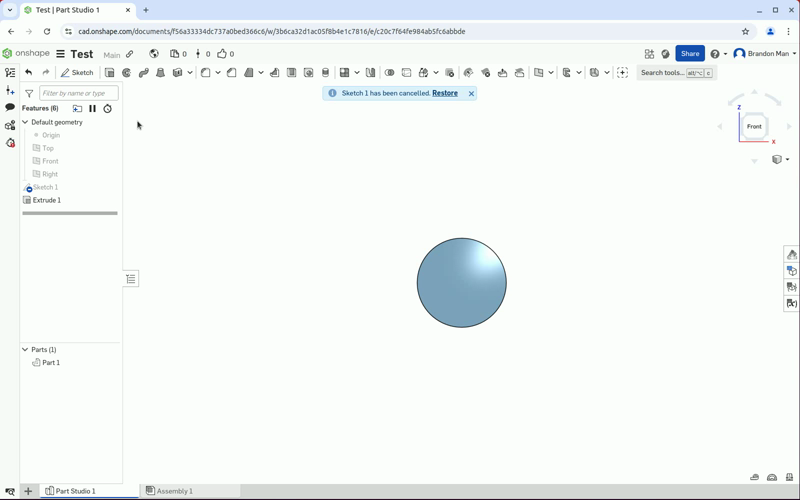
key(shift+h)
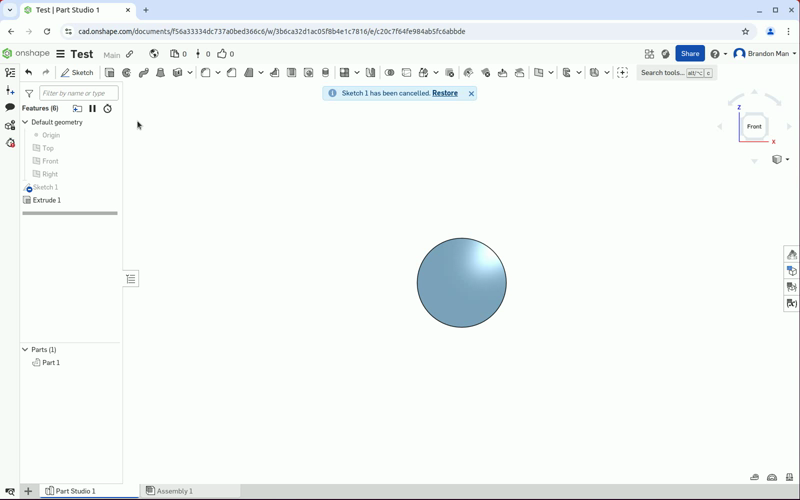
mouse_move(73, 189)
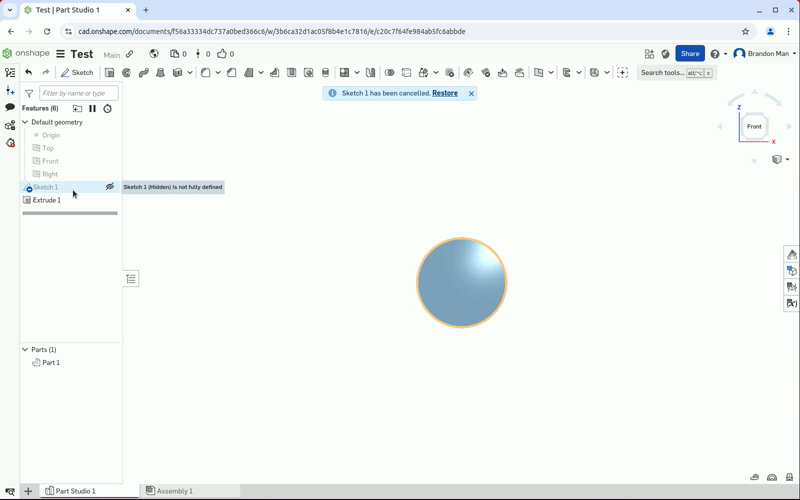
click(73, 189)
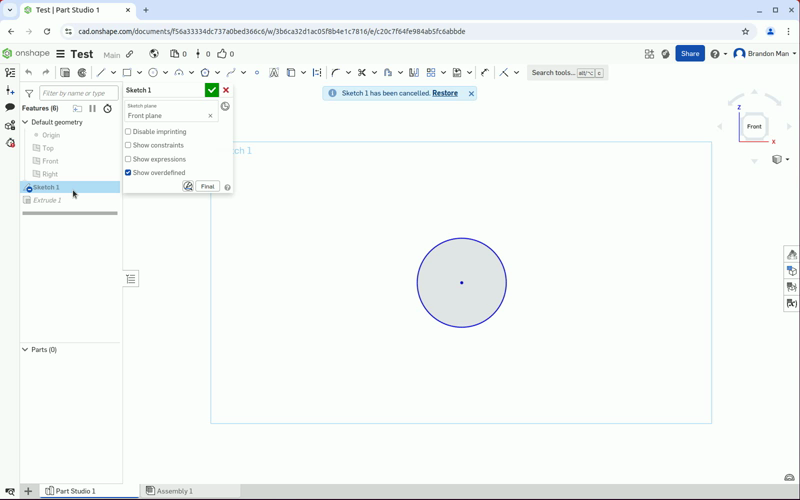
mouse_move(229, 92)
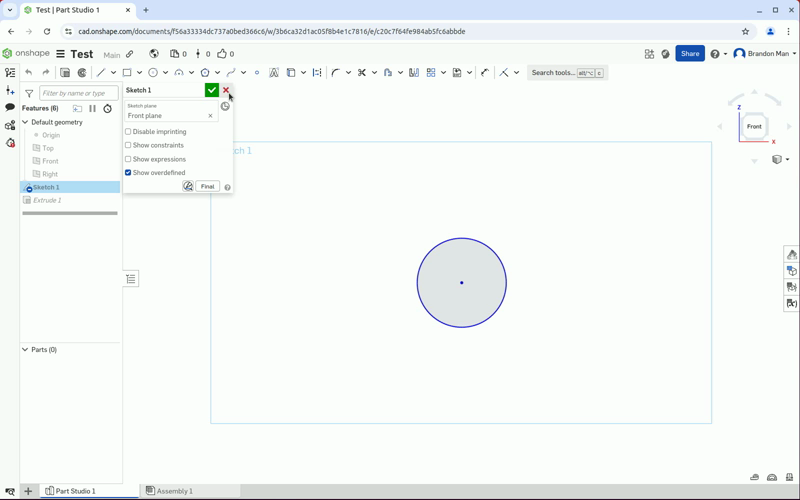
click(229, 92)
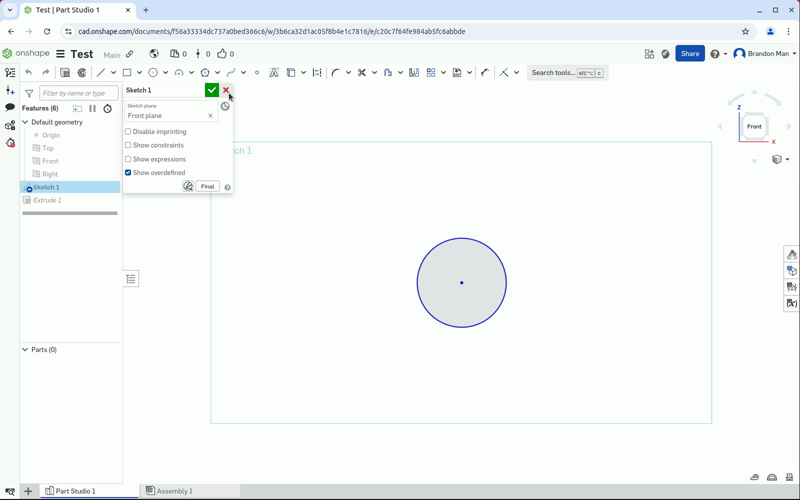
key(shift+s)
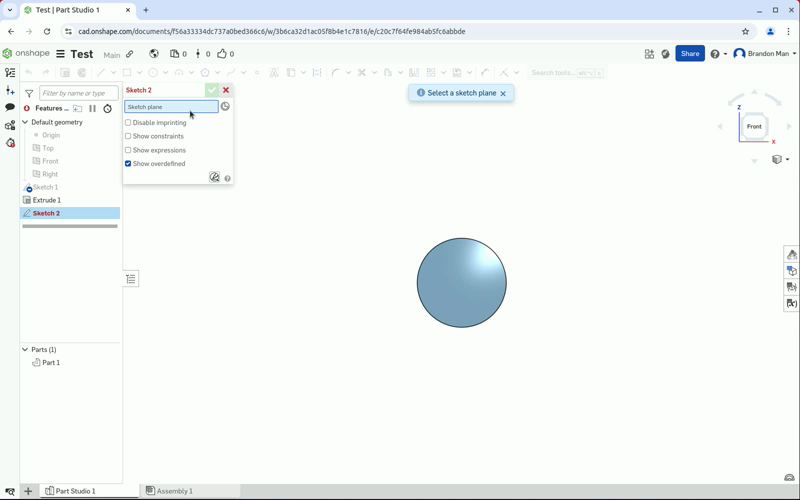
mouse_move(73, 163)
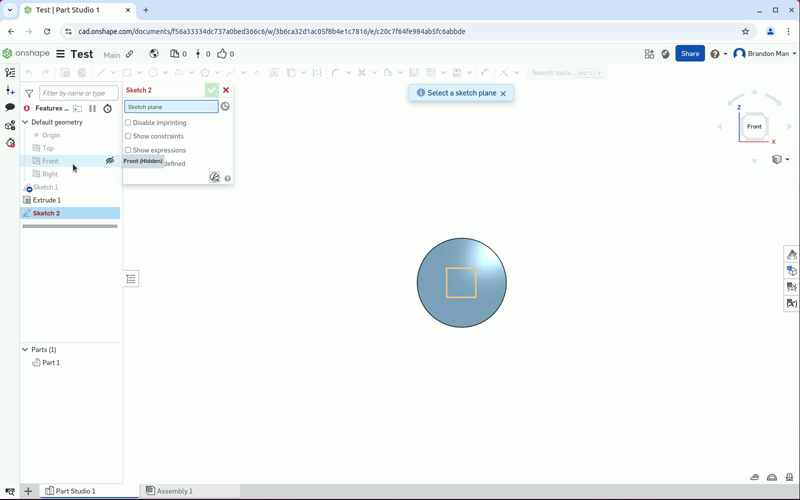
click(73, 163)
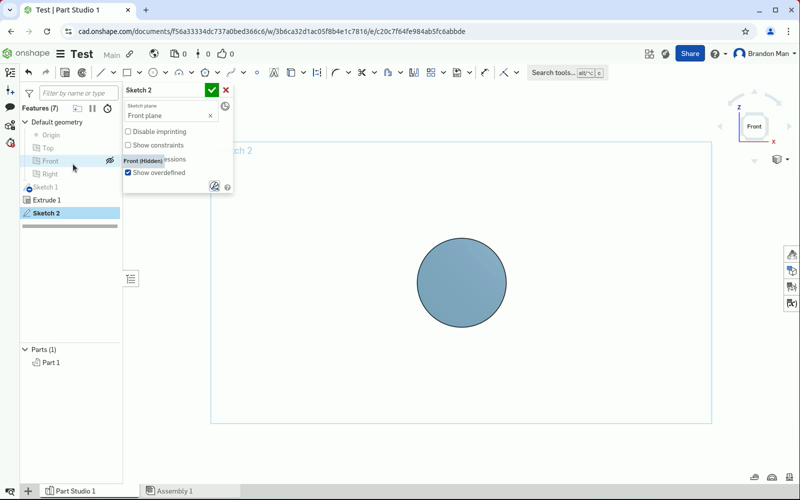
mouse_move(73, 352)
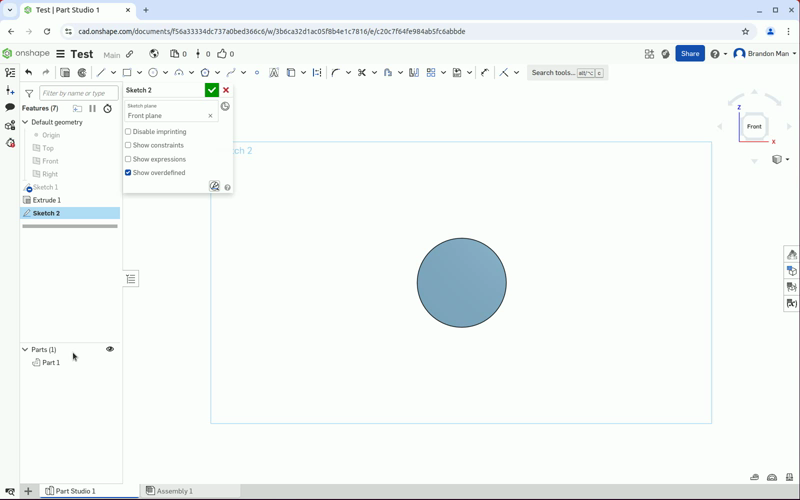
key(y)
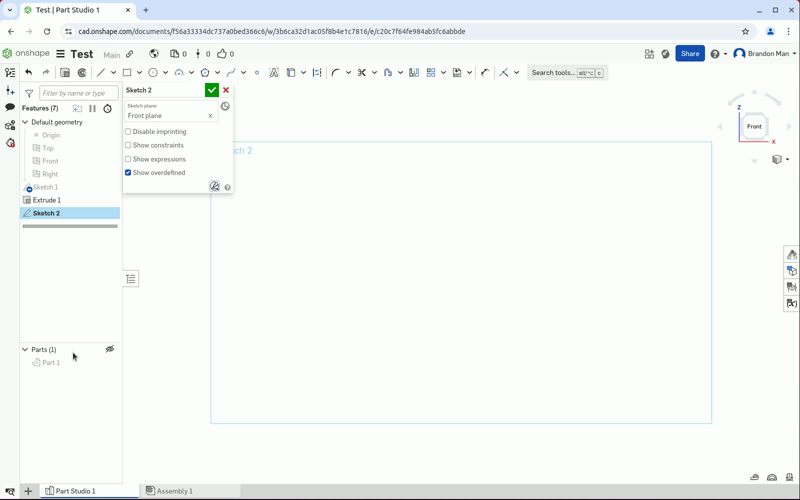
key(c)
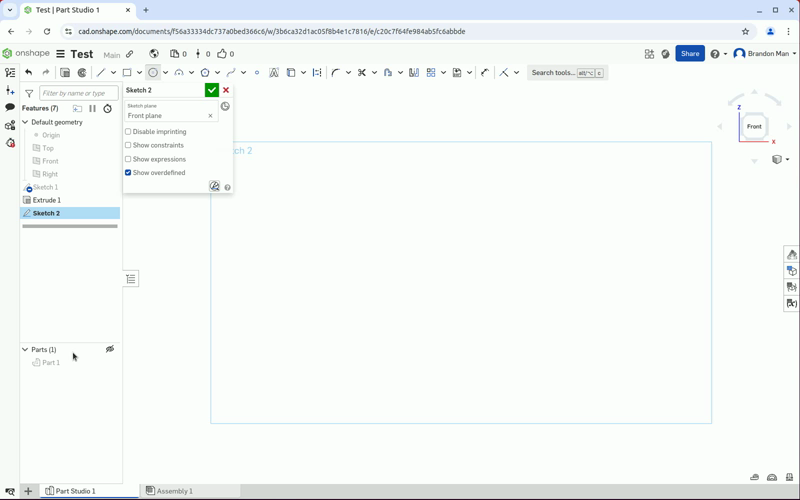
key_down(shift)
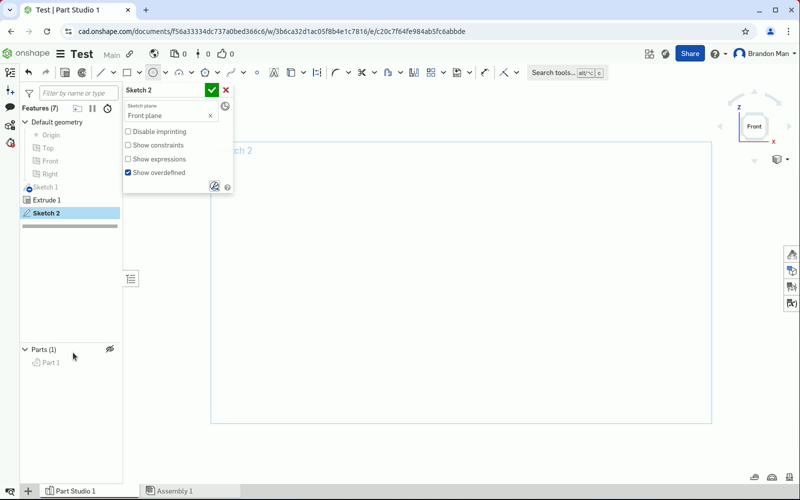
mouse_move(461, 282)
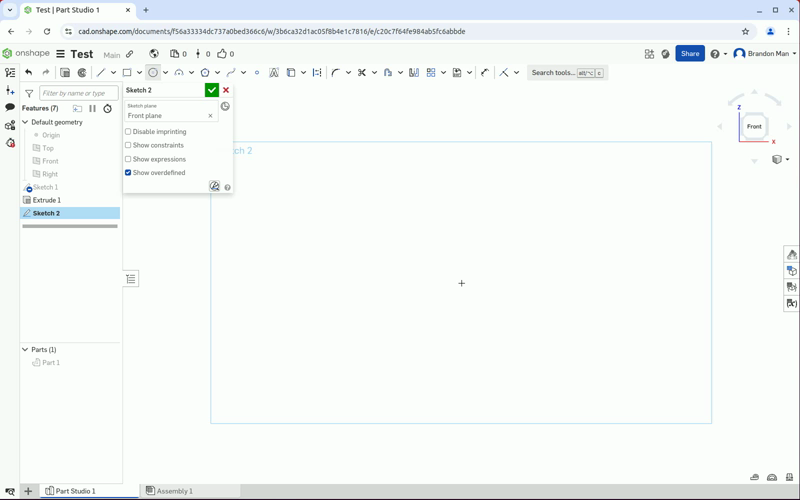
click(461, 282)
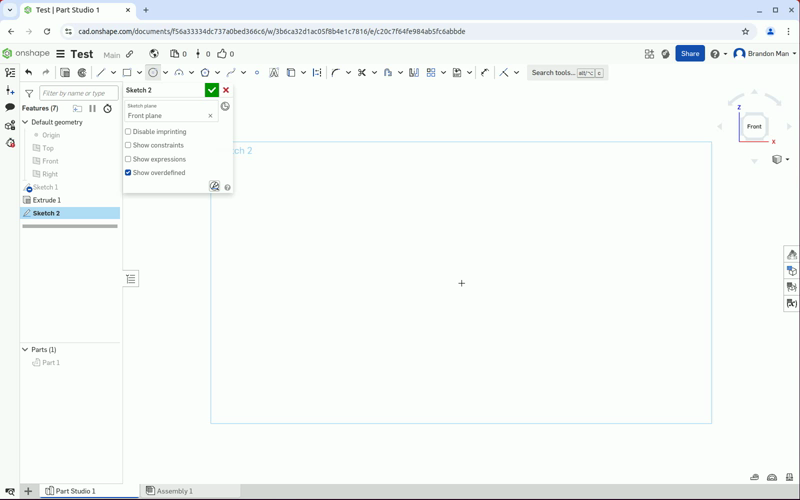
key_up(shift)
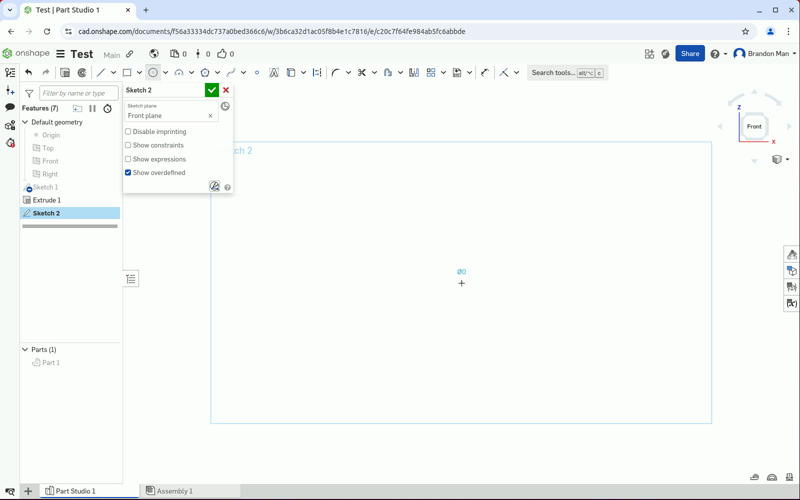
mouse_move(487, 282)
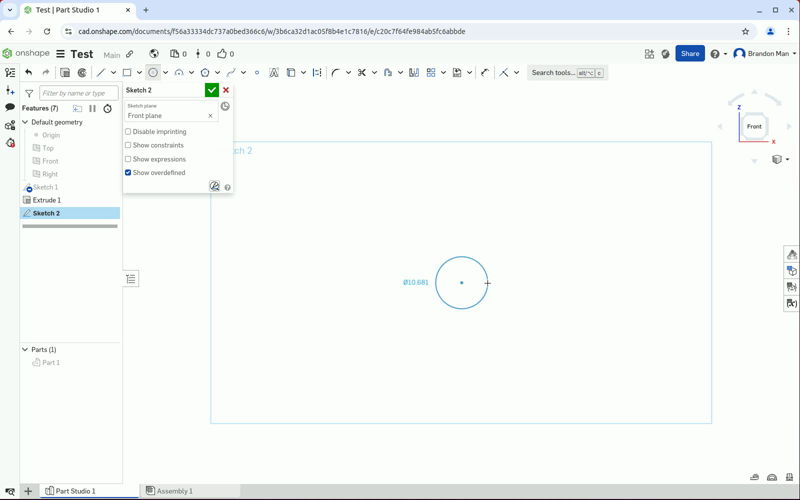
click(487, 282)
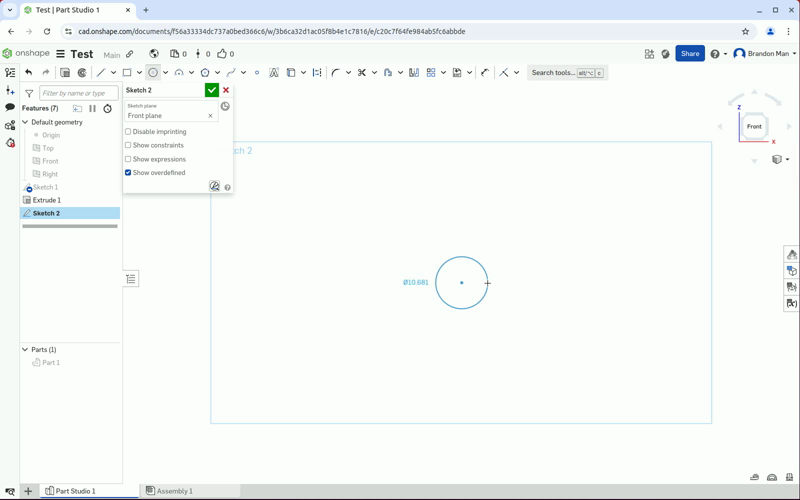
key(esc)
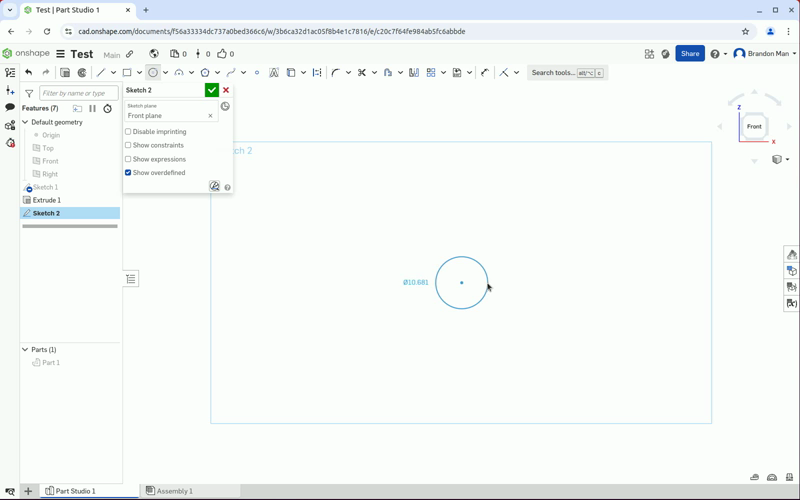
mouse_move(465, 297)
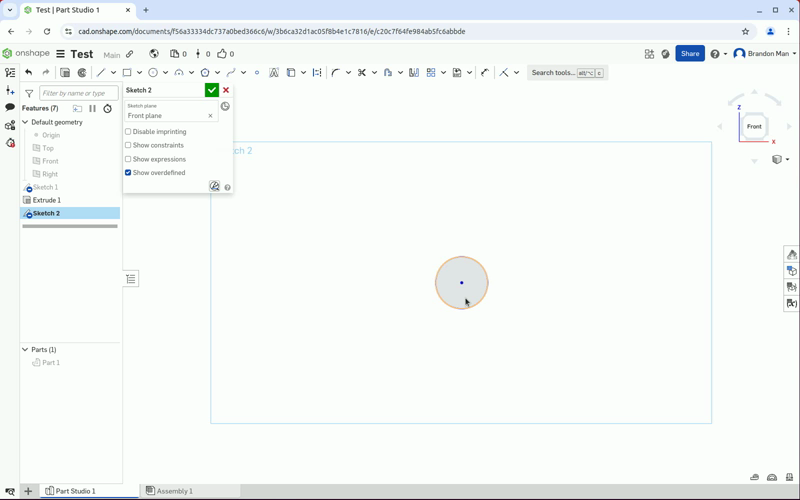
click(465, 297)
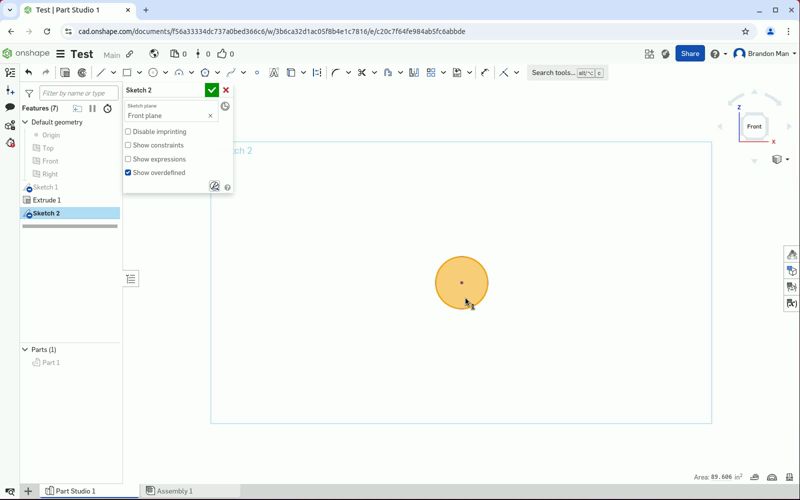
mouse_move(73, 352)
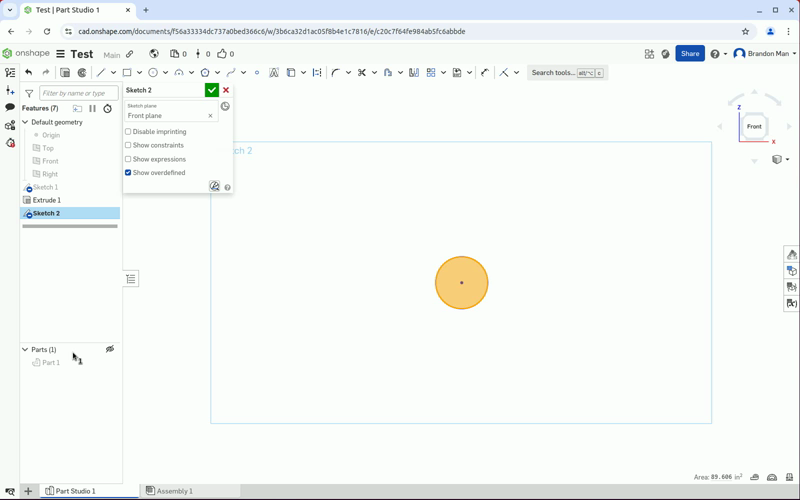
key(shift+y)
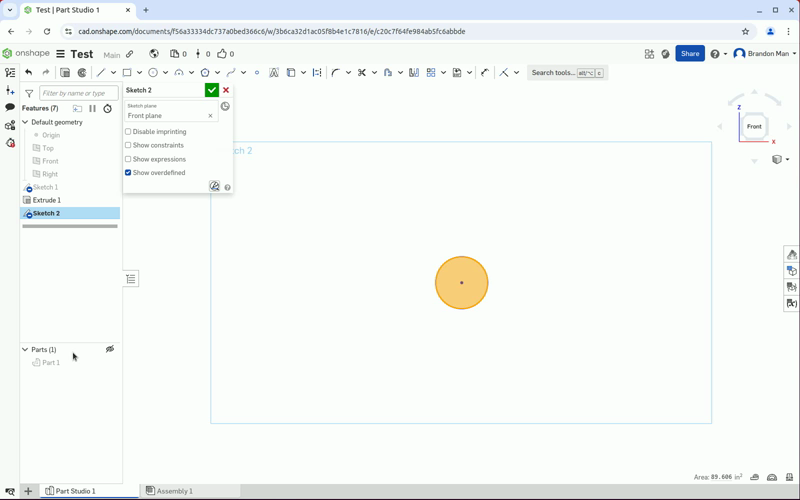
key(shift+e)
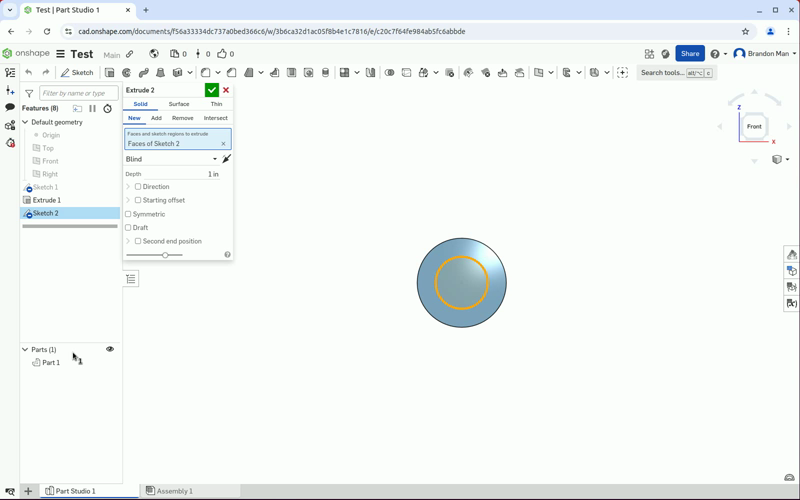
mouse_move(143, 106)
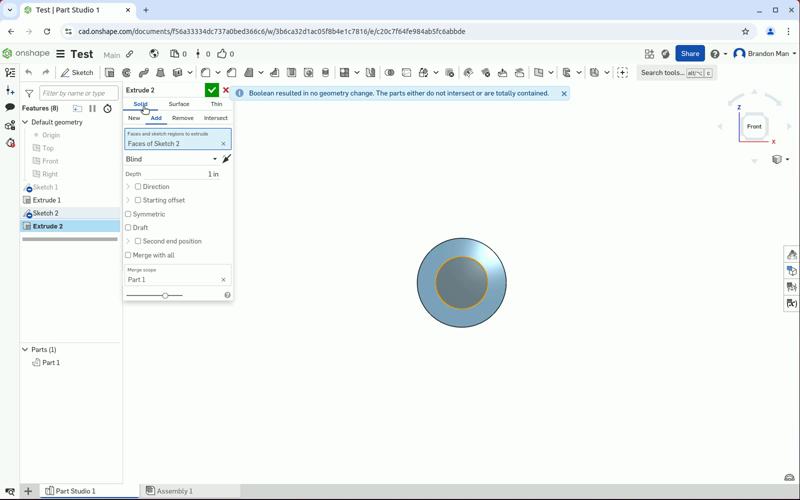
click(143, 106)
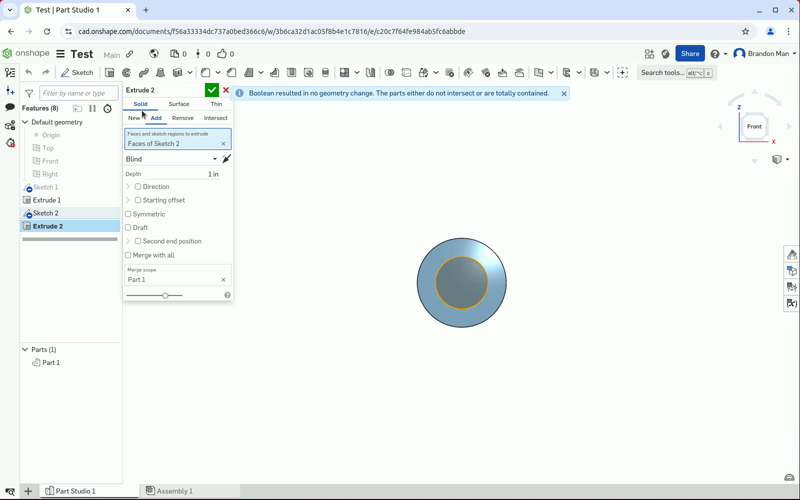
mouse_move(137, 120)
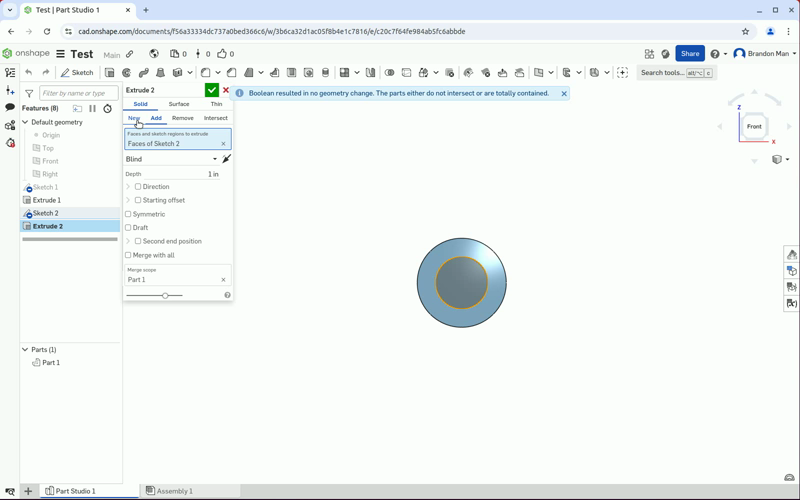
click(137, 120)
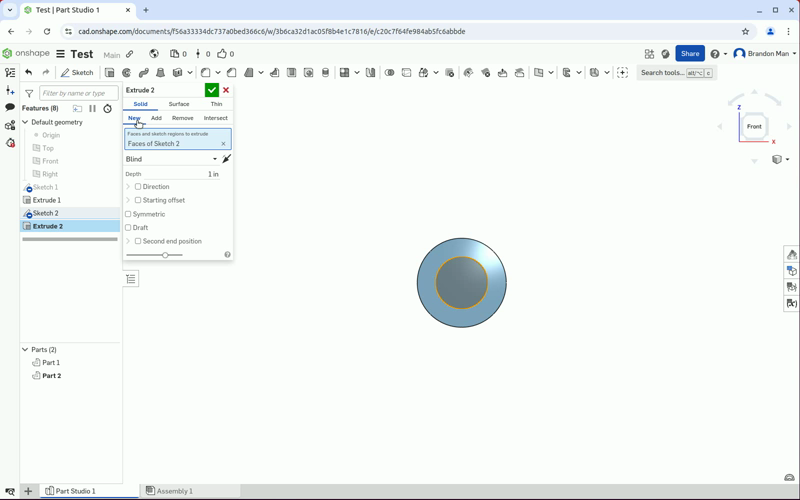
key(tab, 4)
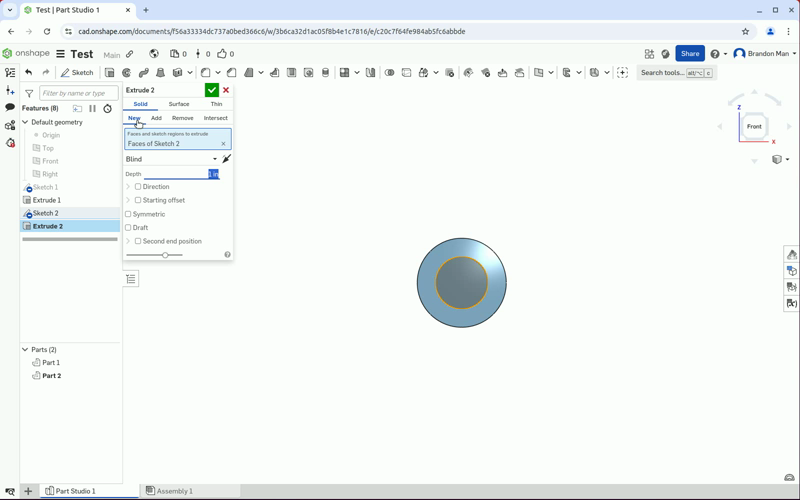
text(-5.055)
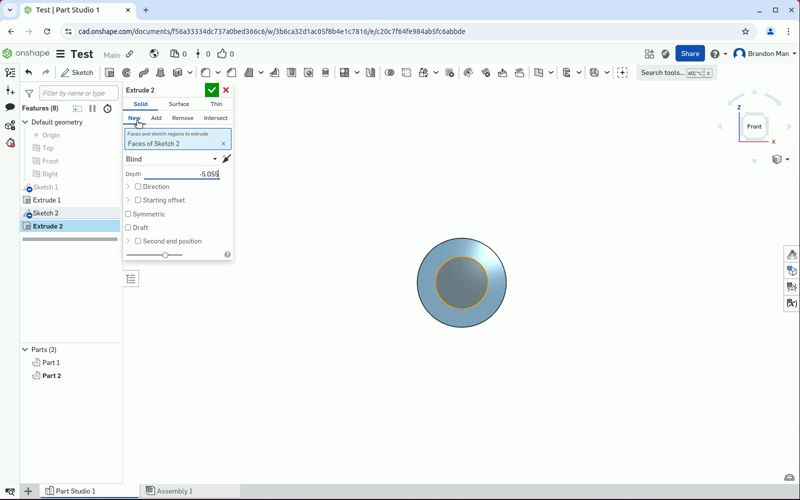
key(enter)
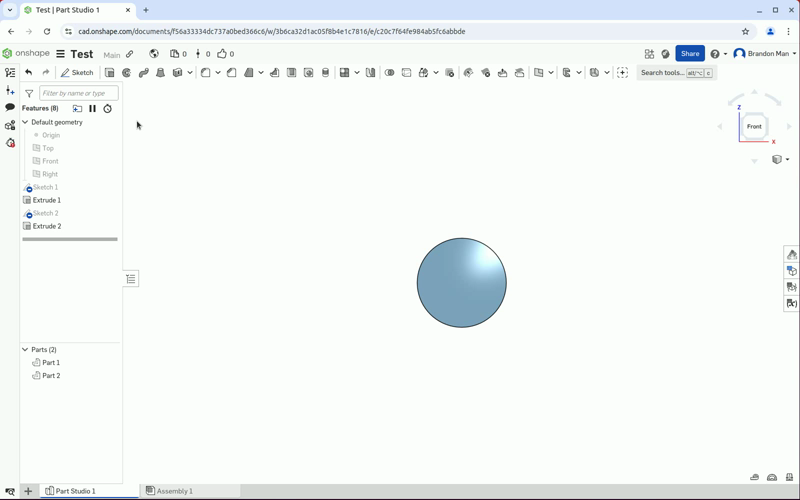
key(shift+h)
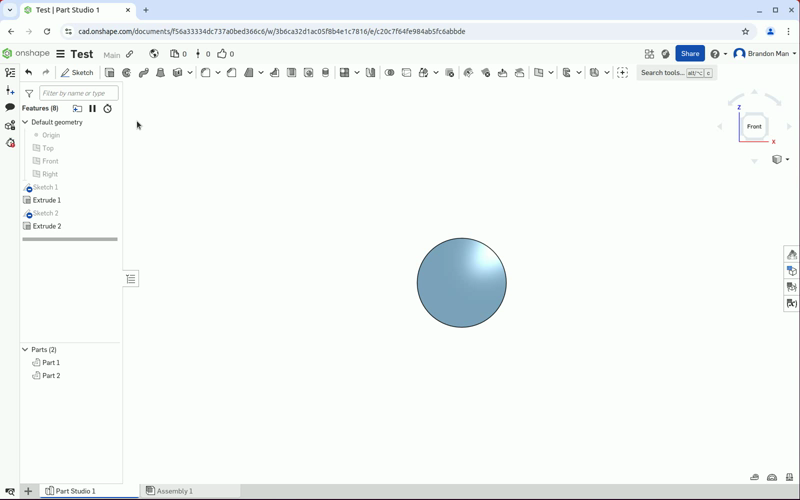
key(shift+h)
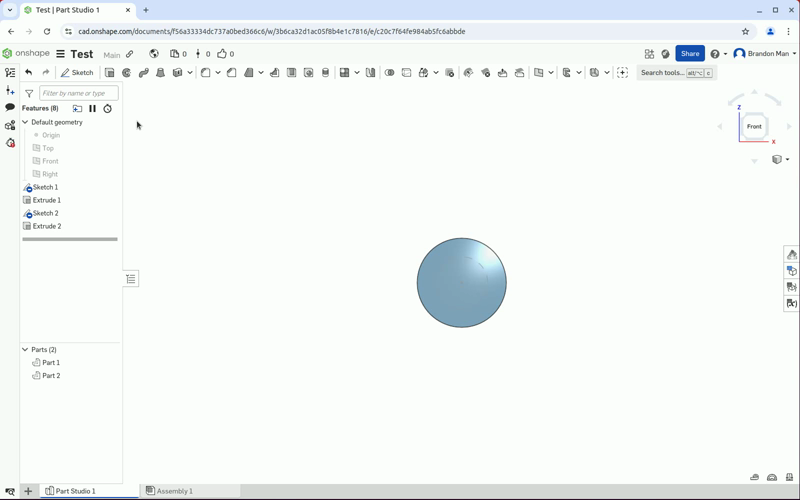
key(shift+7)
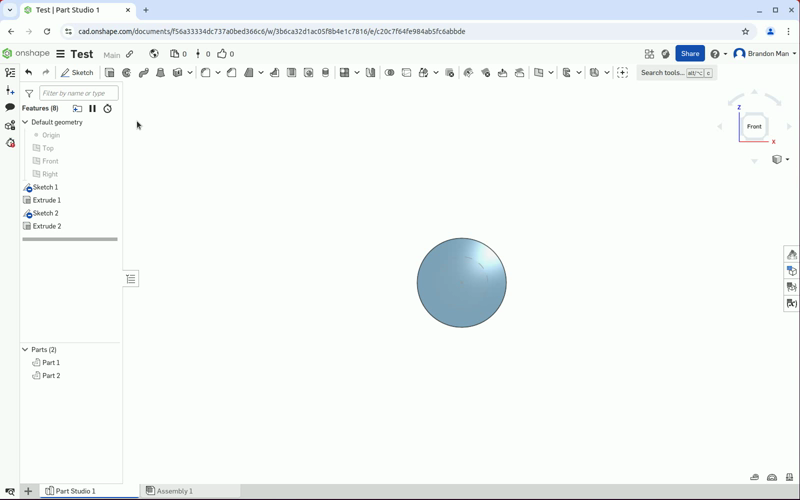
key(left, 2)
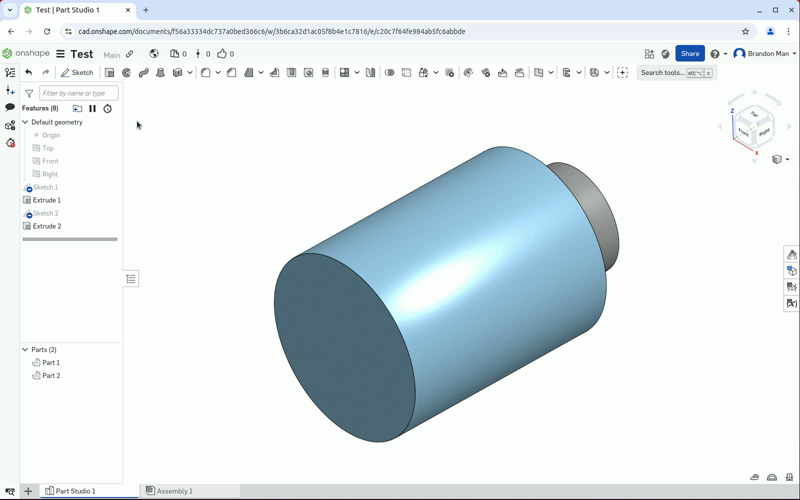
key(down, 2)
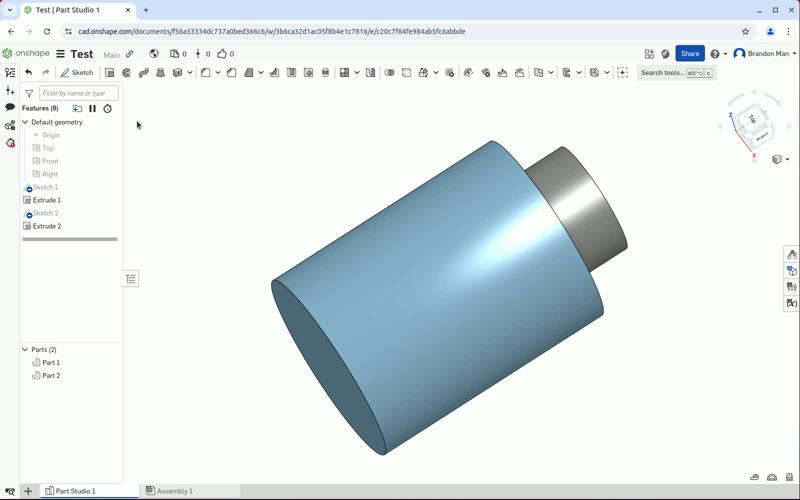
key(up, 2)
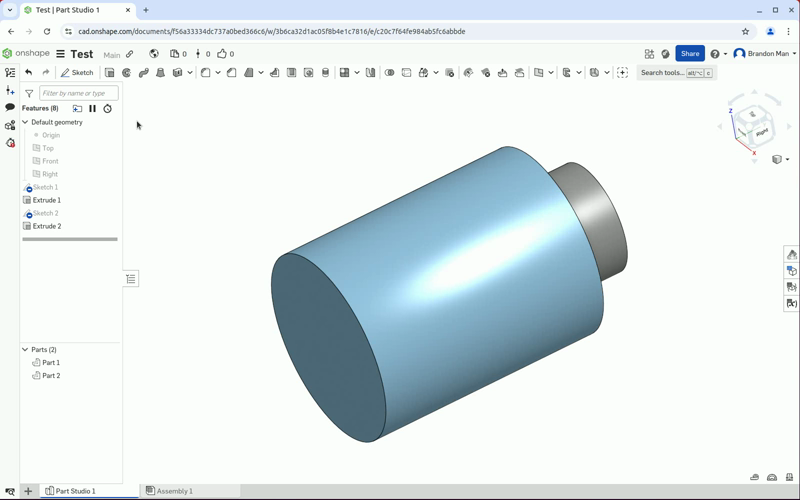
key(right, 2)
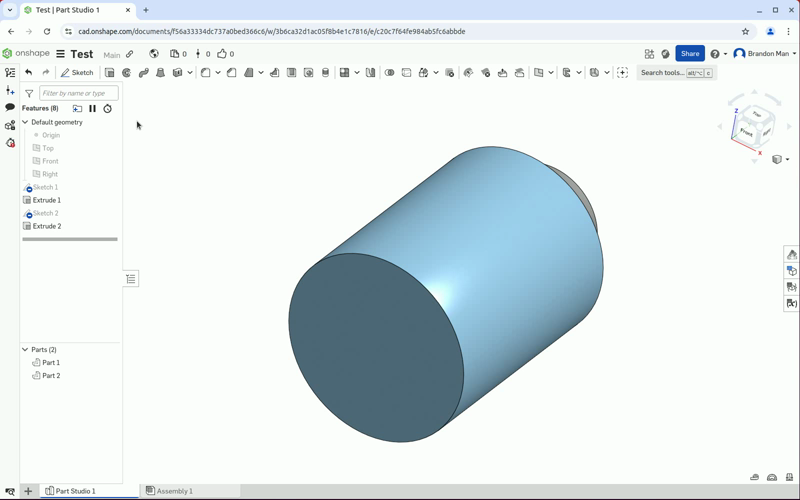
mouse_move(73, 189)
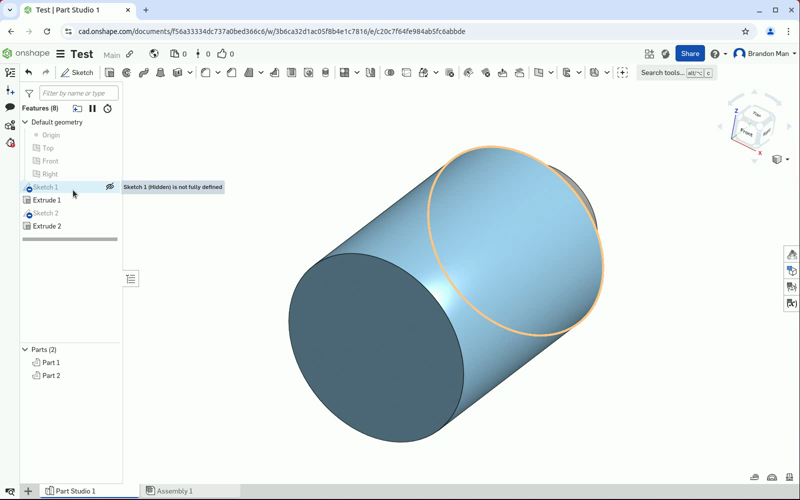
click(73, 189)